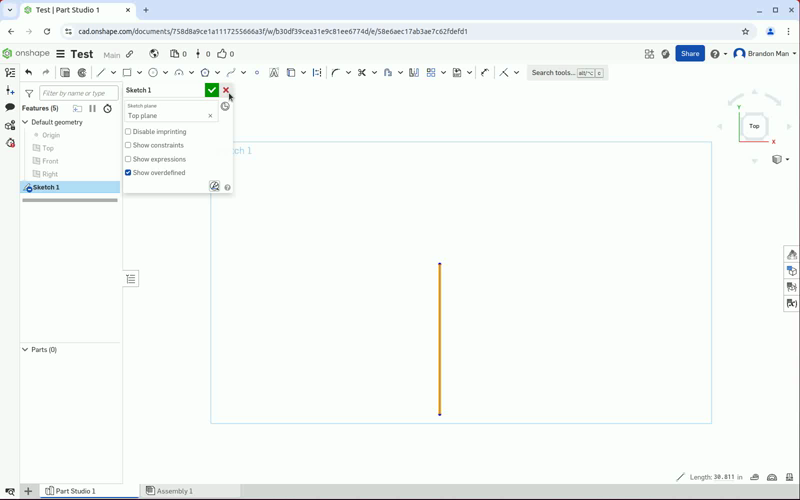
key(shift+h)
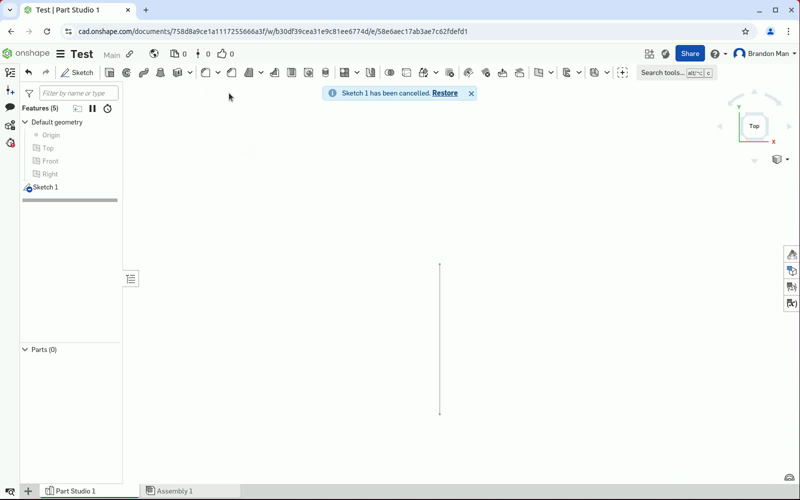
key(shift+s)
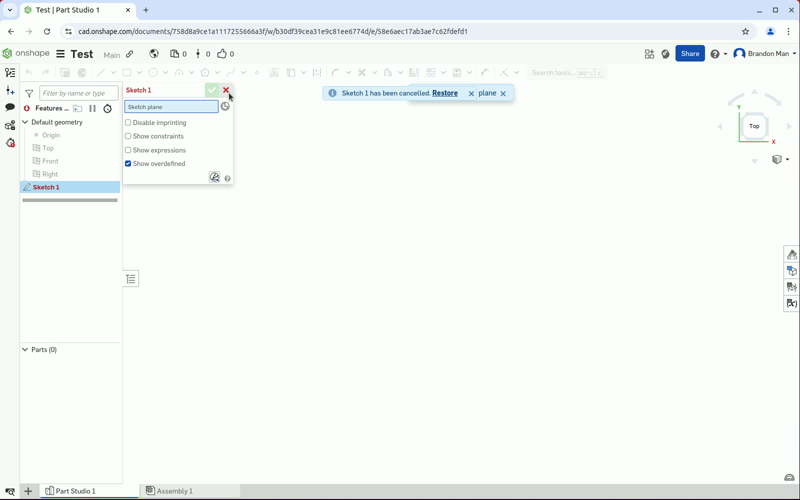
mouse_move(73, 150)
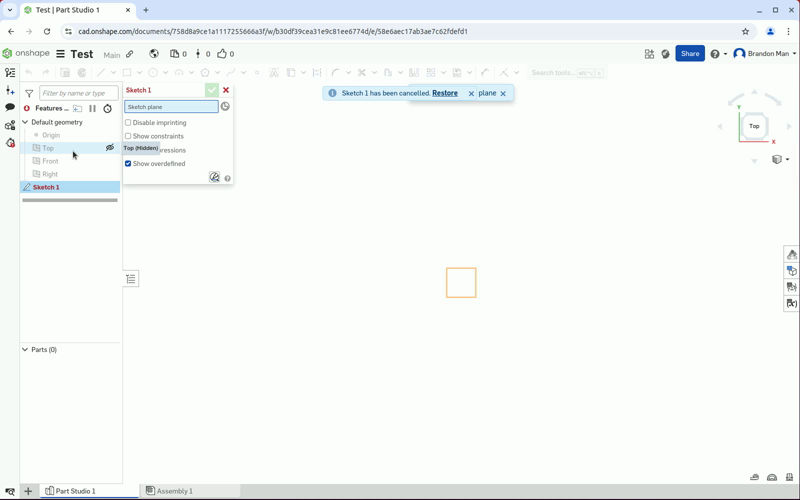
click(73, 150)
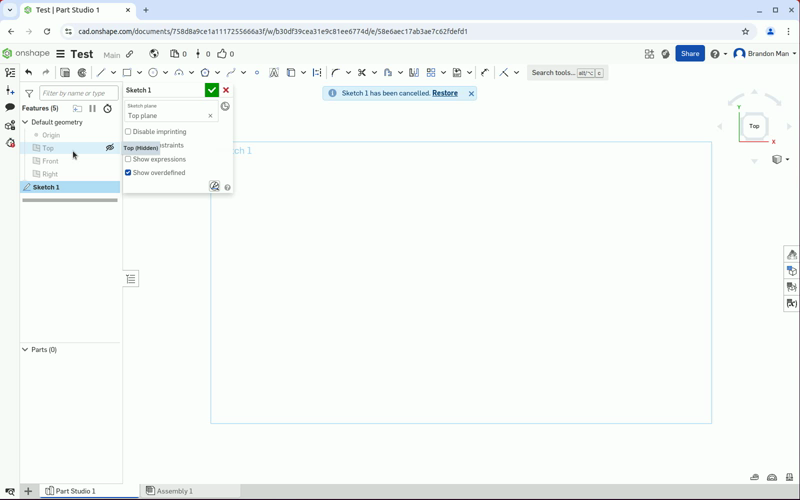
mouse_move(73, 352)
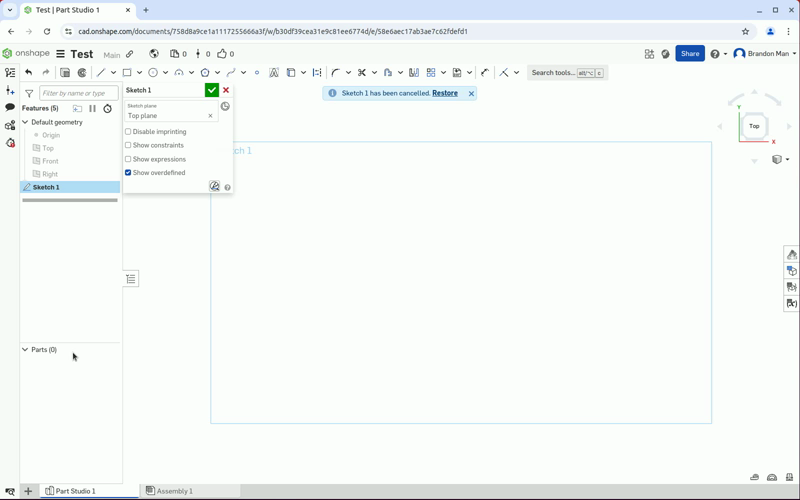
key(y)
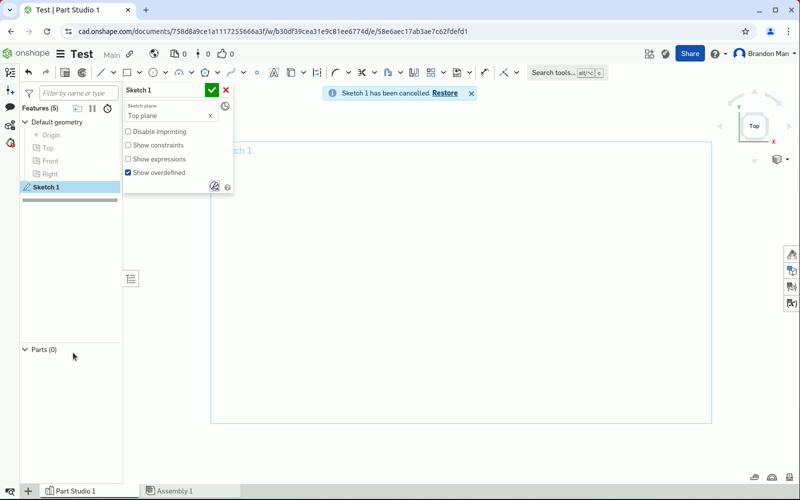
key(c)
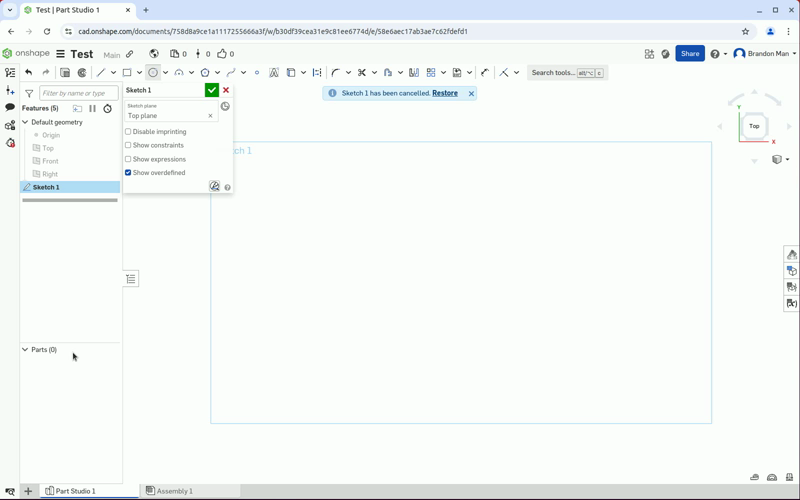
key_down(shift)
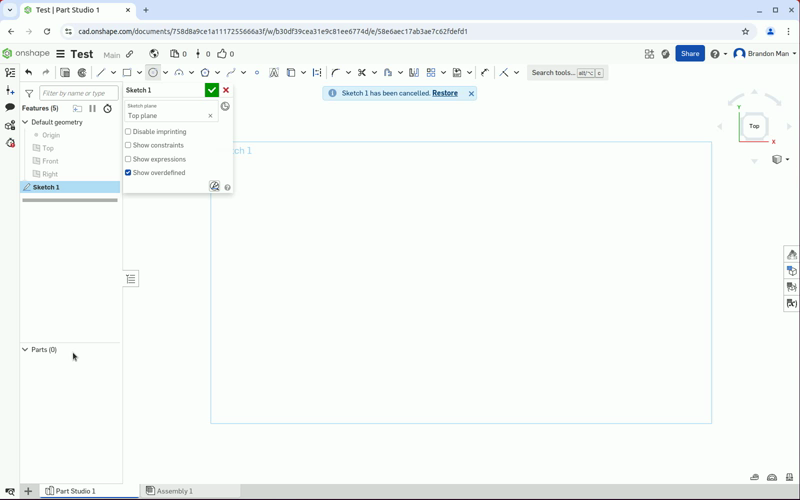
mouse_move(403, 244)
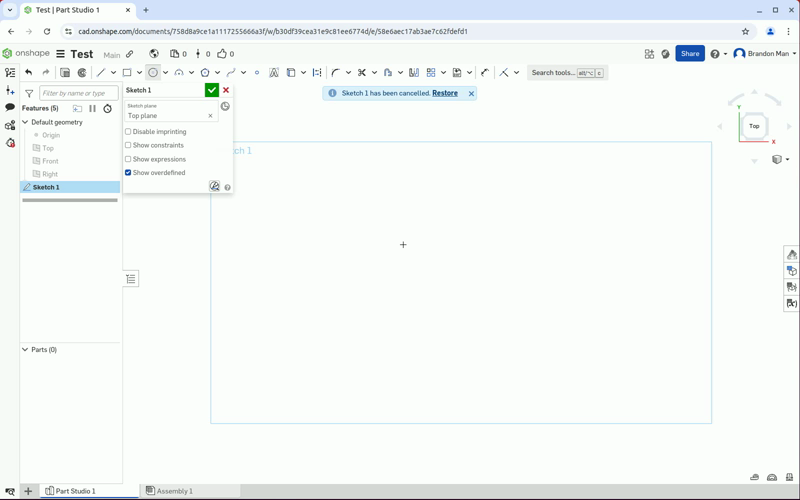
click(403, 244)
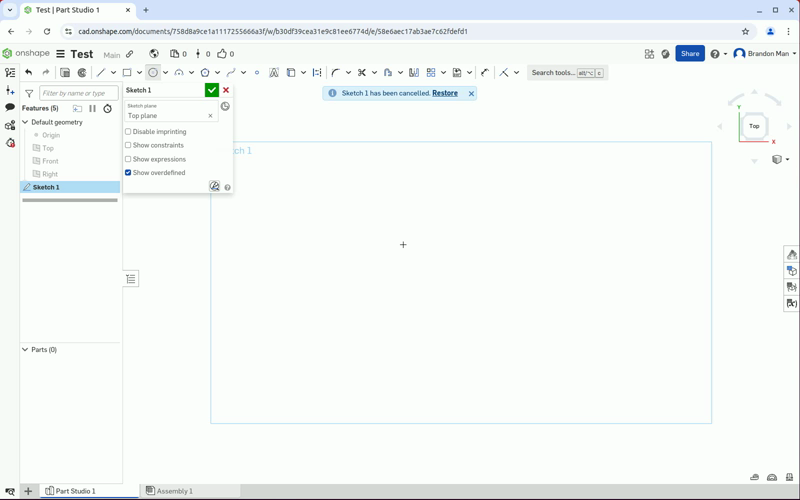
key_up(shift)
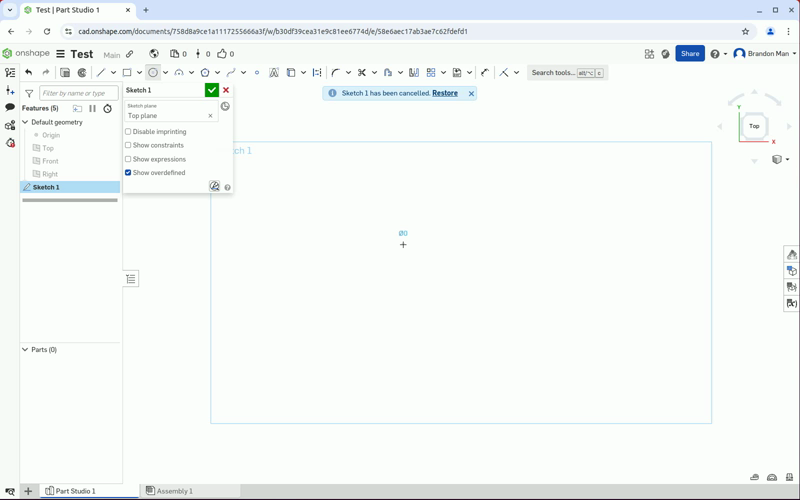
mouse_move(458, 244)
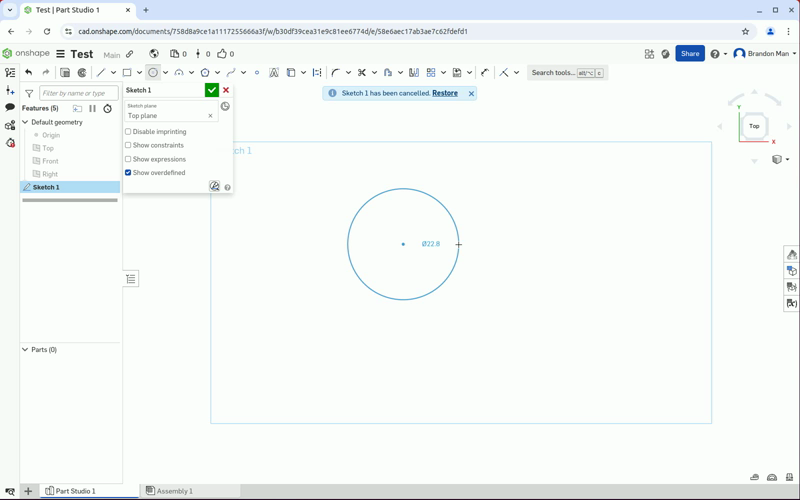
click(458, 244)
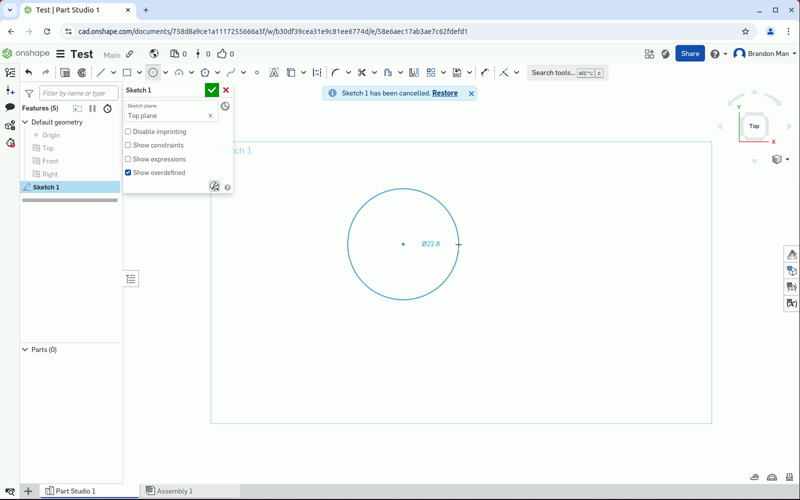
key(esc)
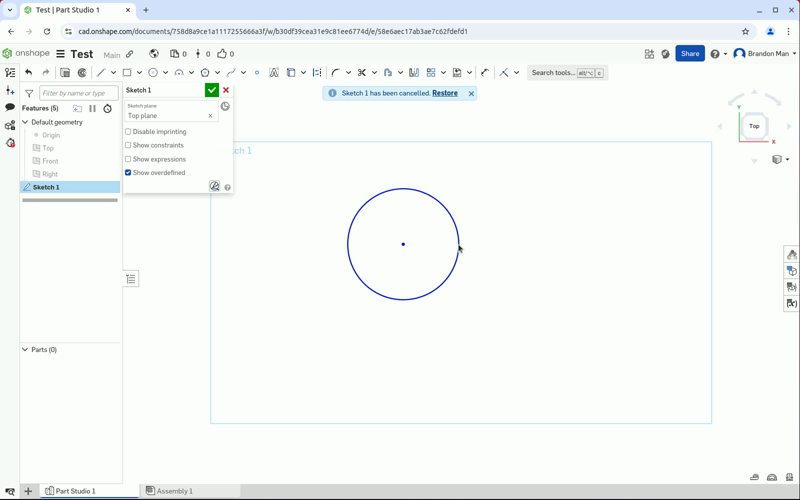
mouse_move(387, 230)
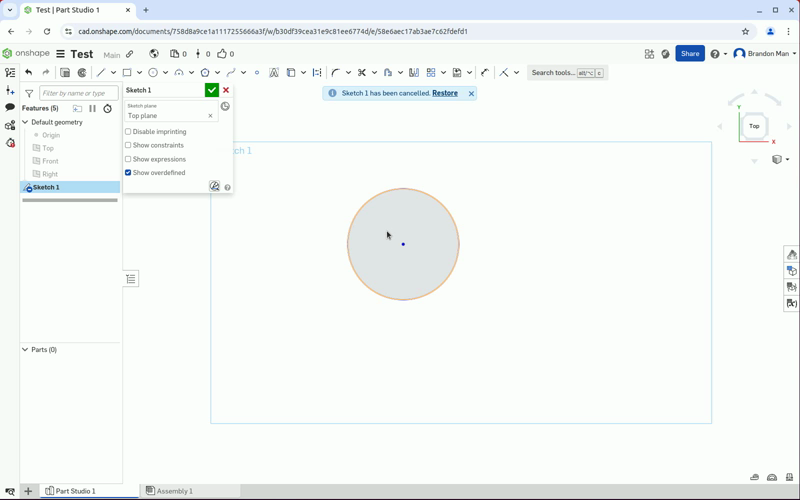
click(387, 230)
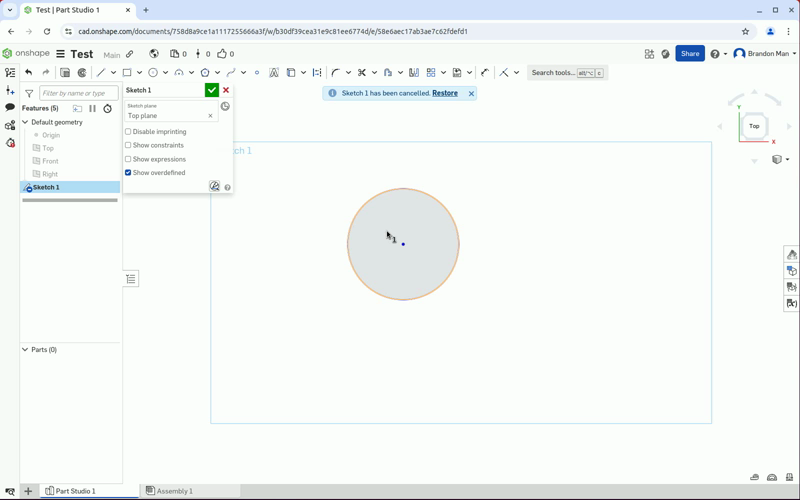
mouse_move(73, 352)
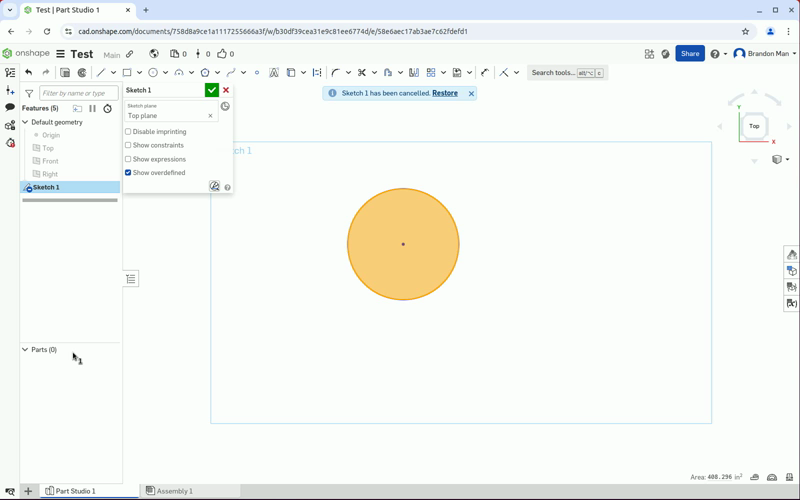
key(shift+y)
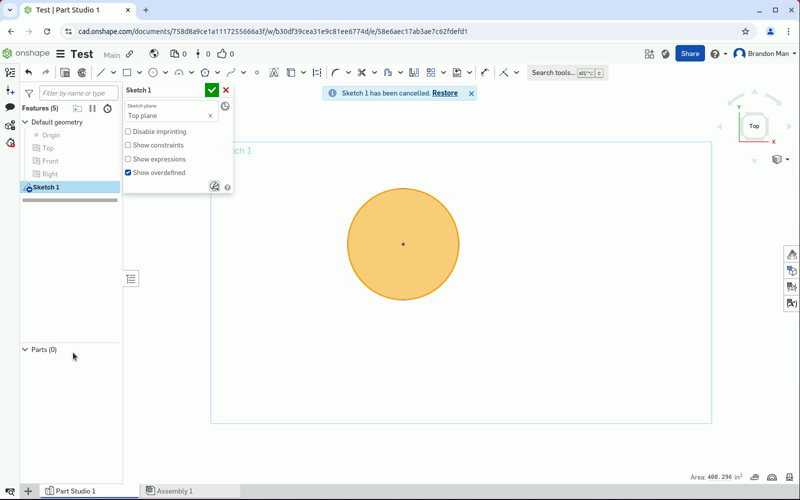
key(shift+e)
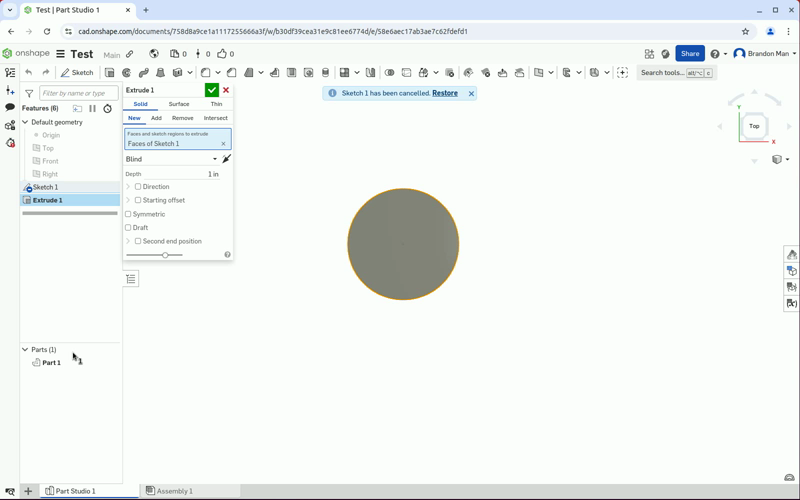
mouse_move(143, 106)
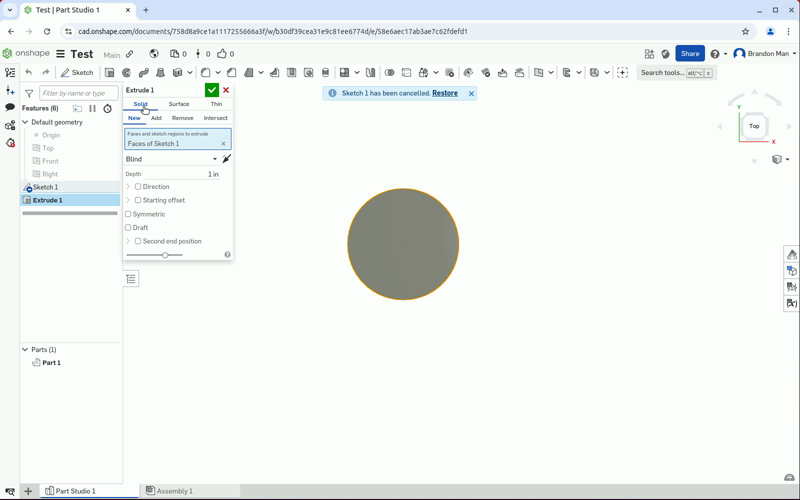
click(143, 106)
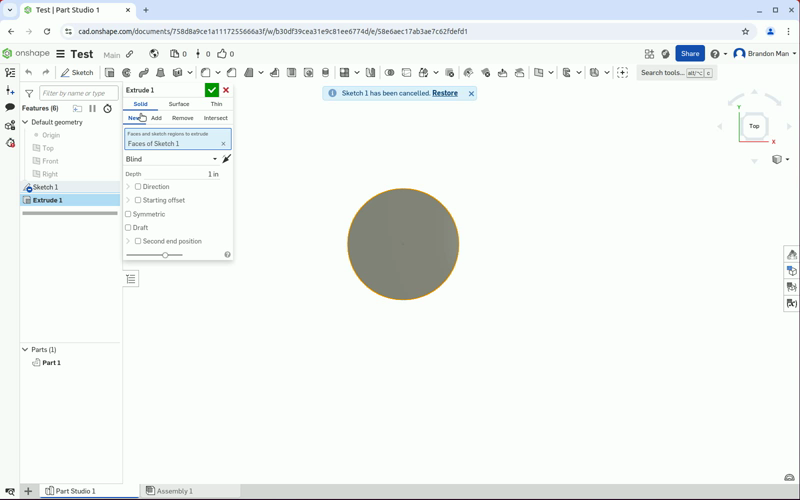
mouse_move(137, 120)
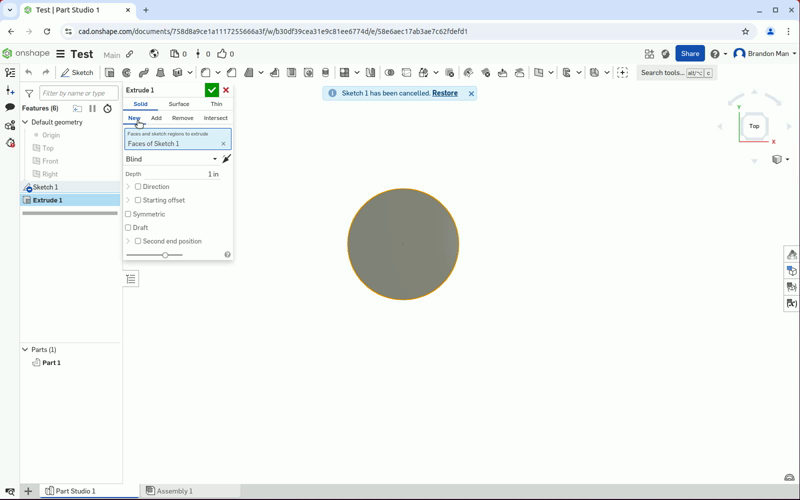
click(137, 120)
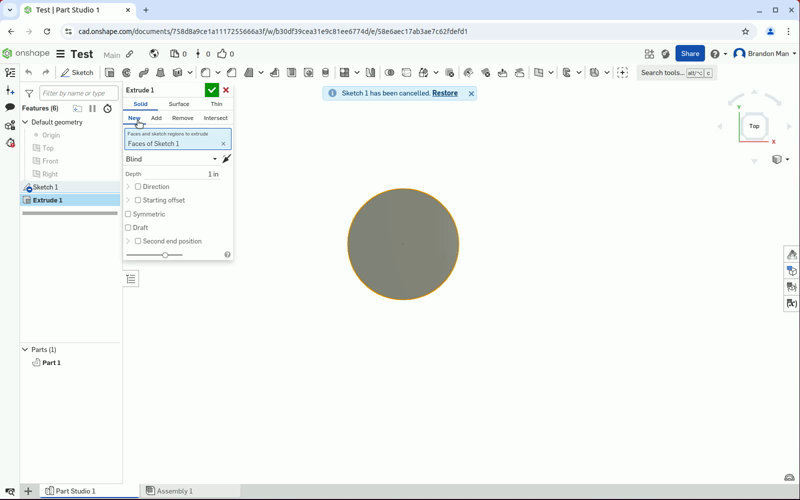
key(tab, 4)
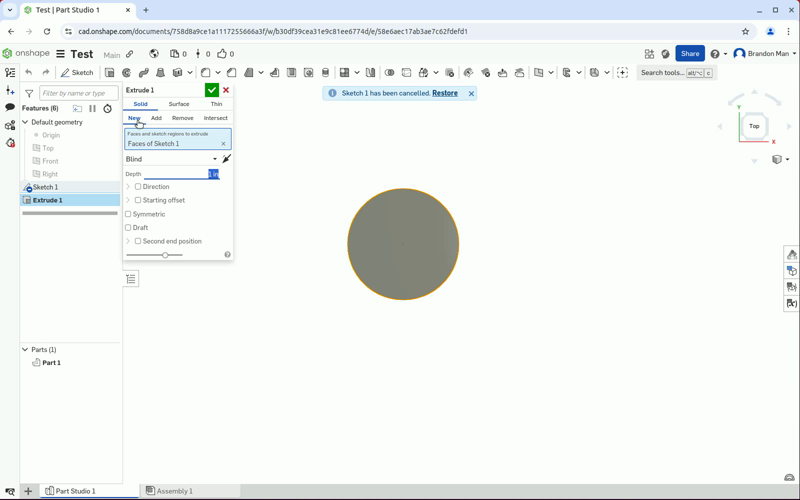
text(-19.016)
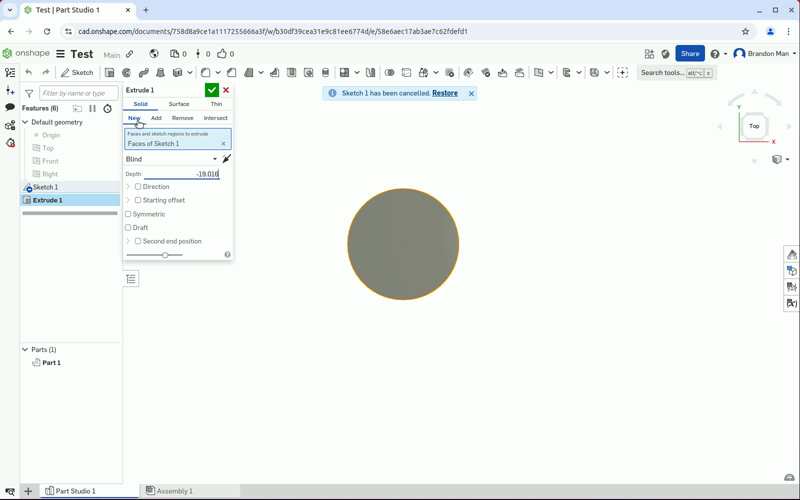
key(enter)
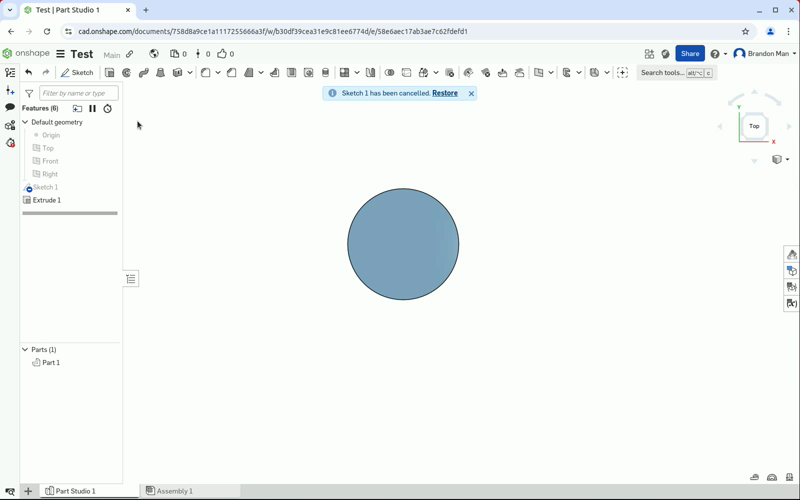
key(shift+h)
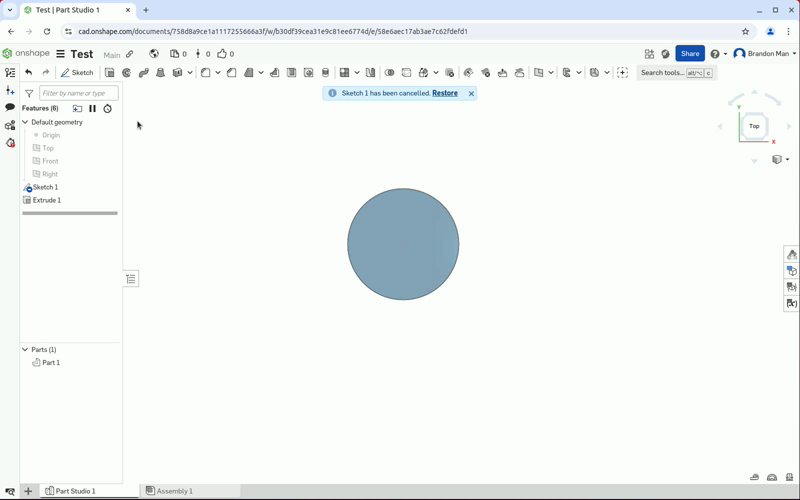
key(shift+h)
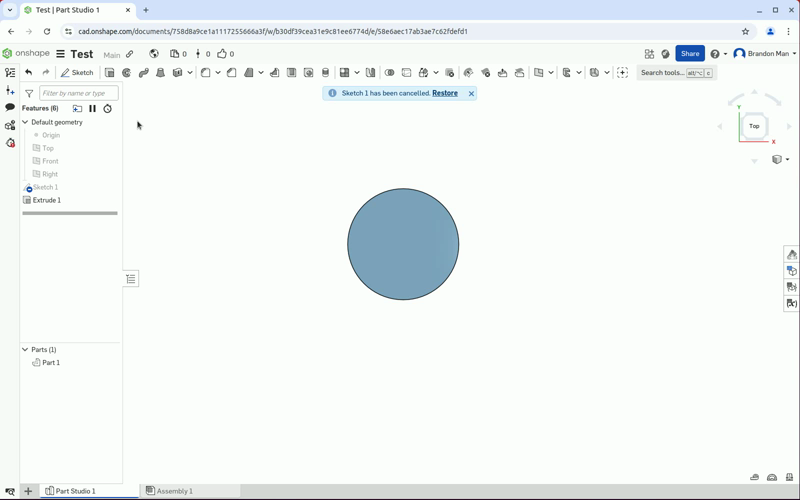
mouse_move(73, 189)
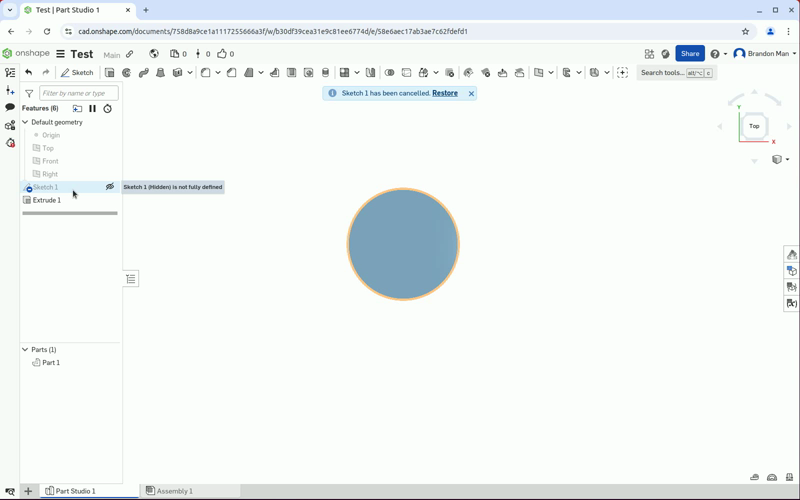
click(73, 189)
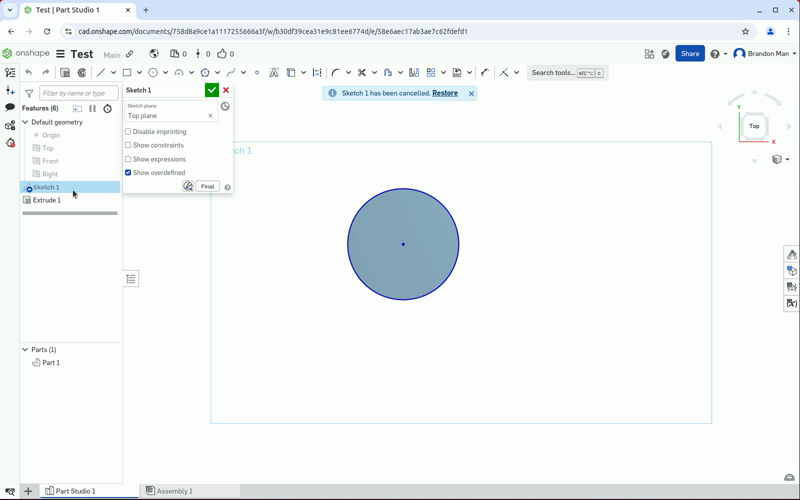
mouse_move(229, 92)
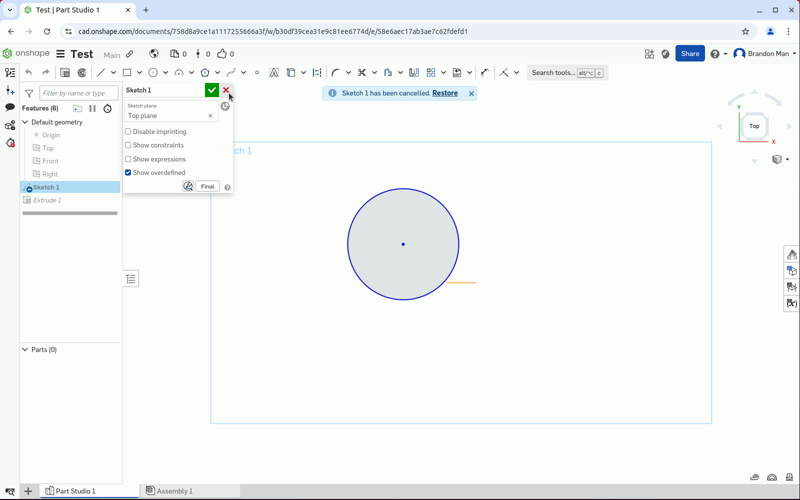
click(229, 92)
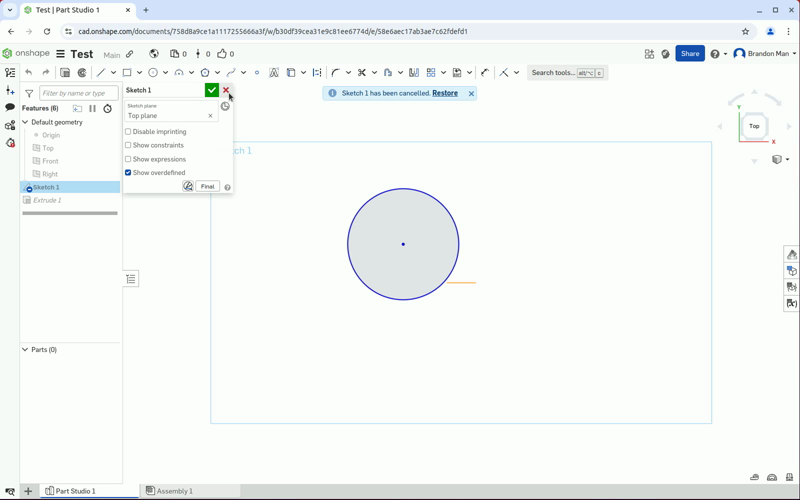
key(shift+s)
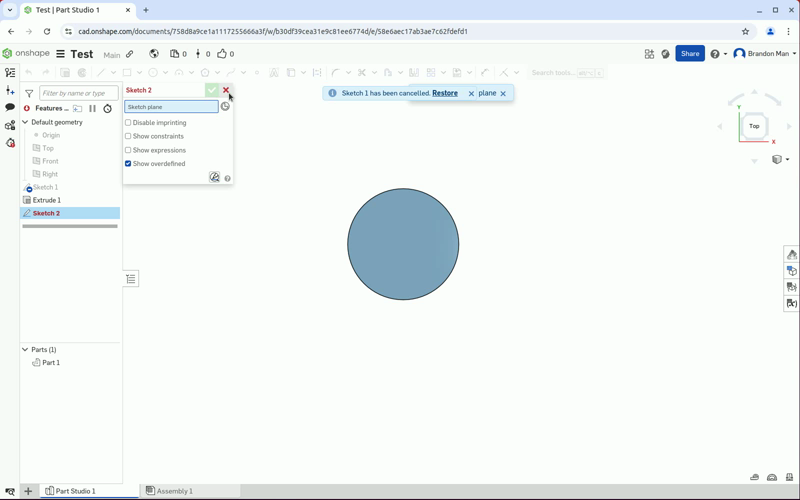
mouse_move(73, 150)
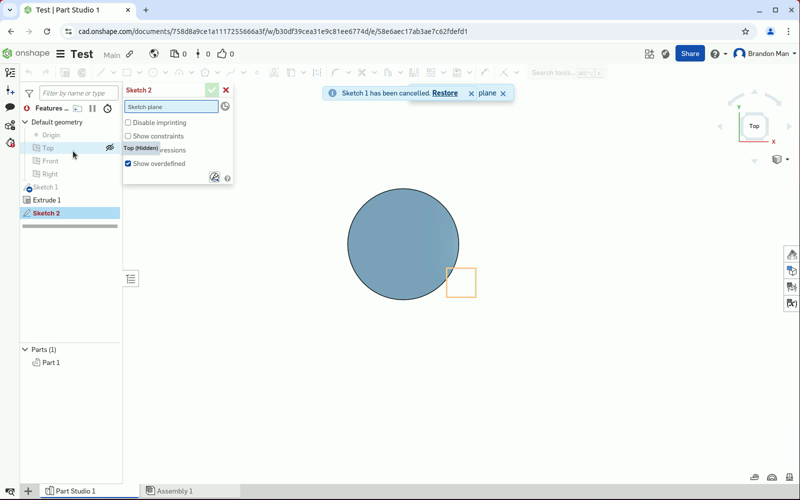
click(73, 150)
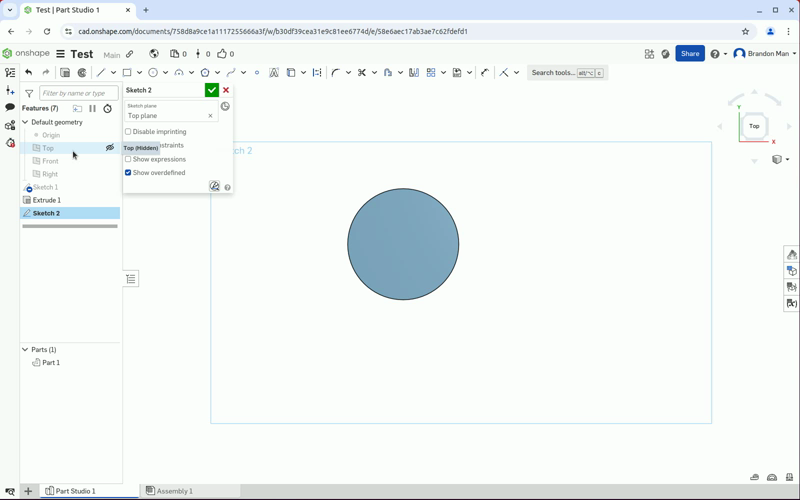
mouse_move(73, 352)
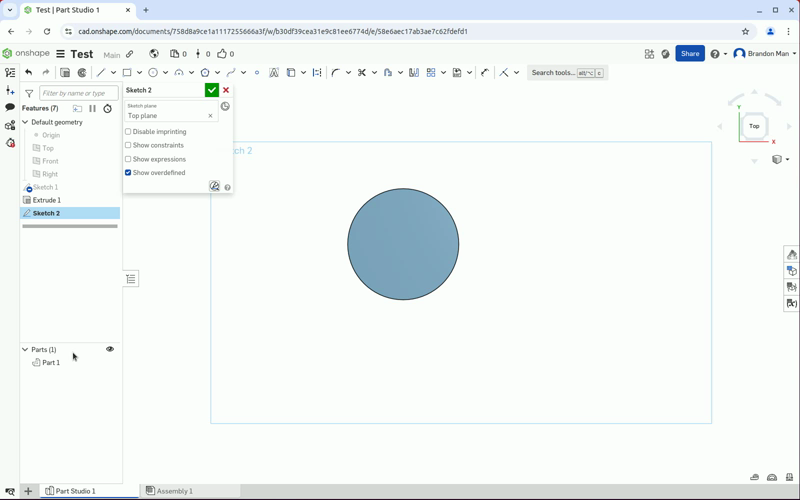
key(y)
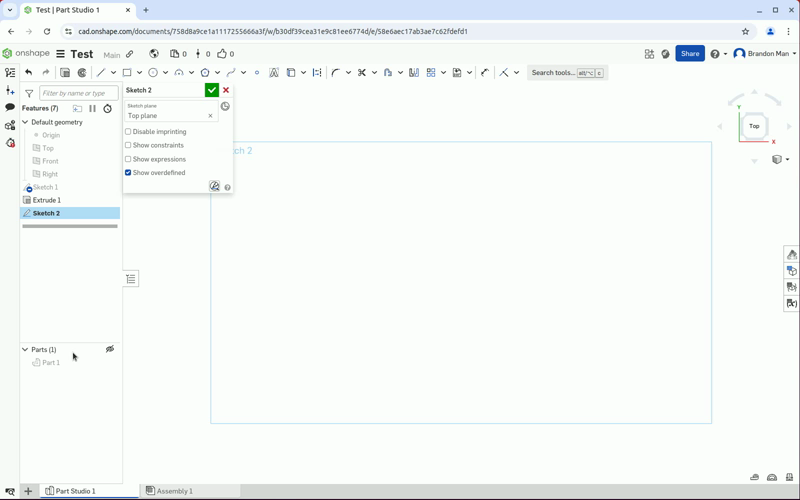
key(l)
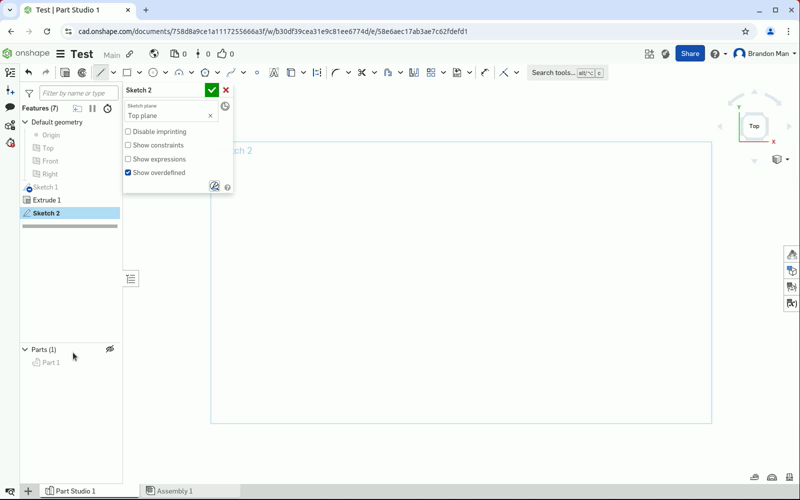
key_down(shift)
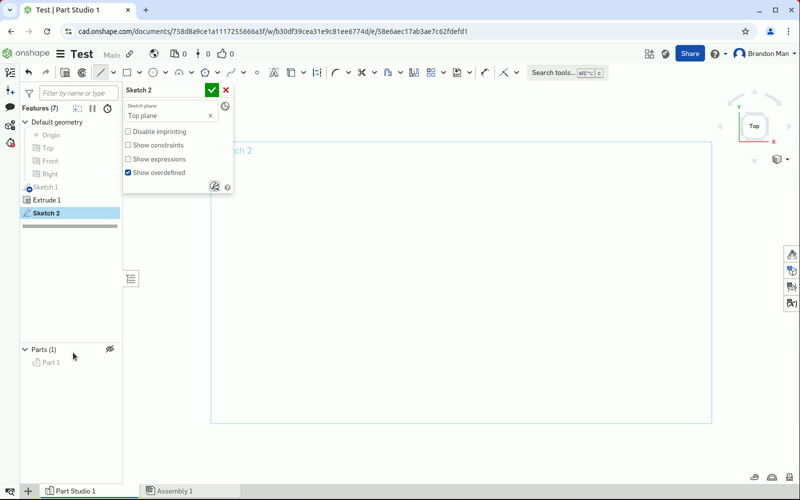
mouse_move(366, 264)
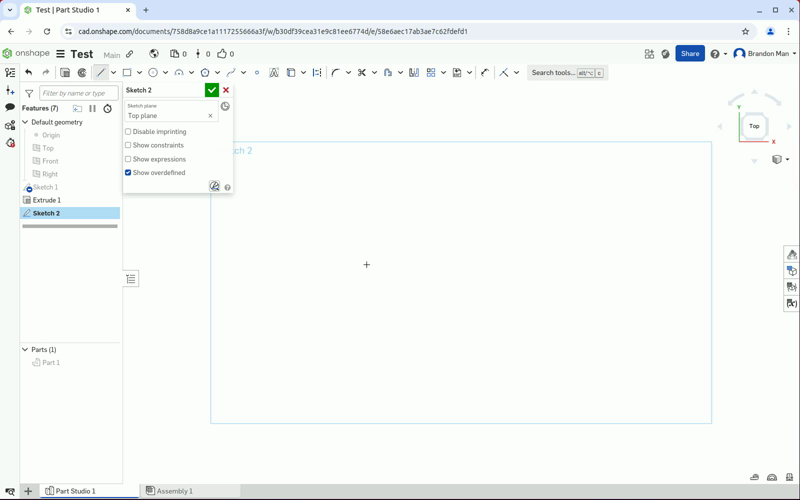
click(366, 264)
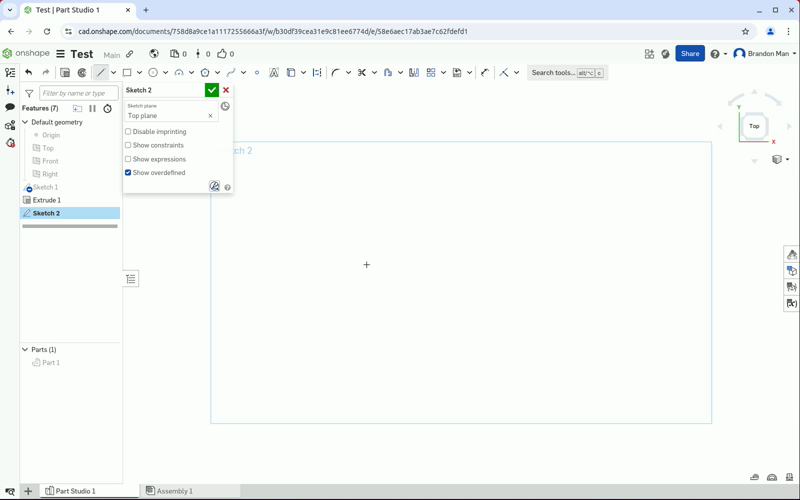
key_up(shift)
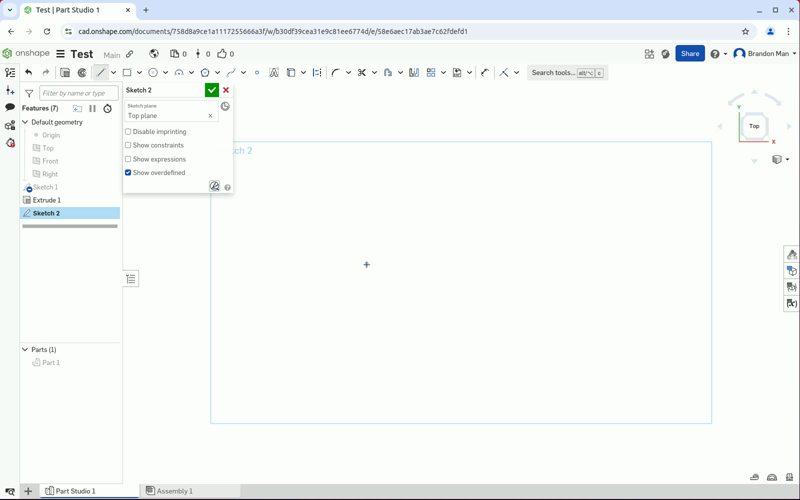
key_down(shift)
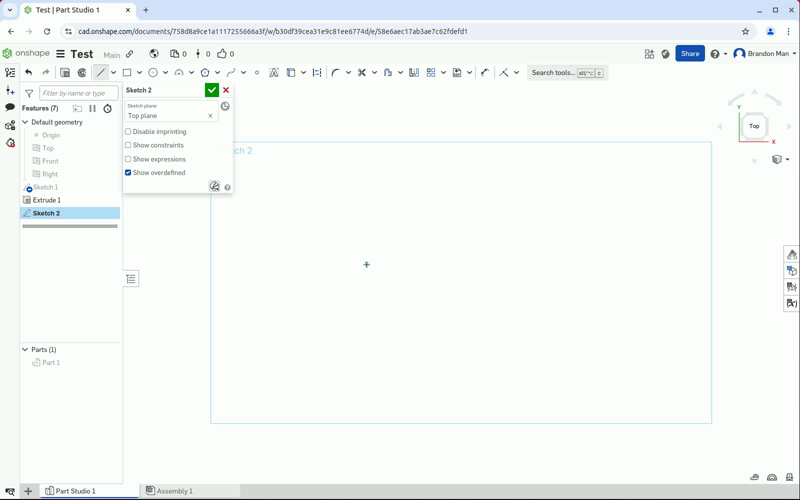
mouse_move(430, 264)
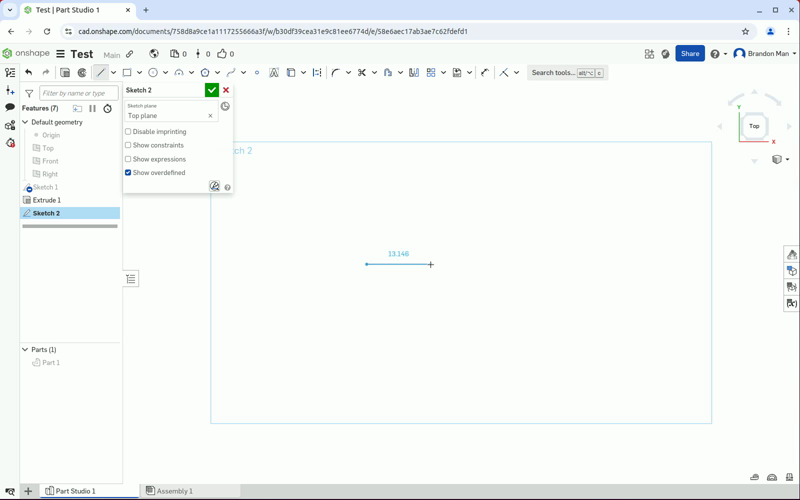
click(430, 264)
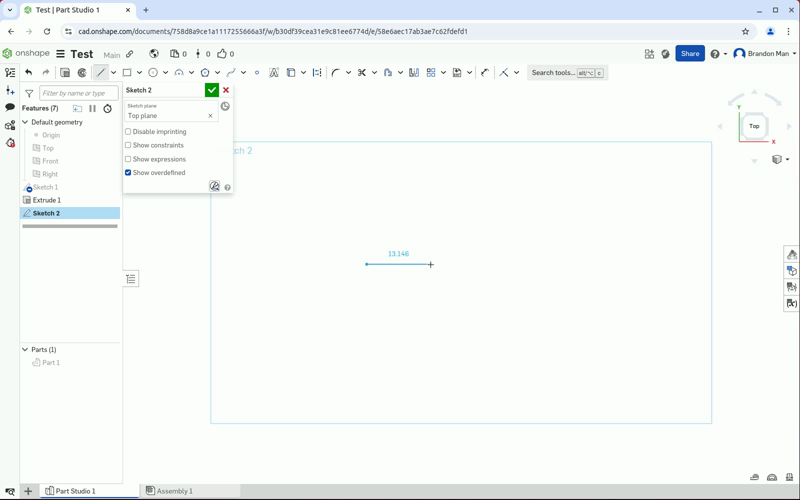
key_up(shift)
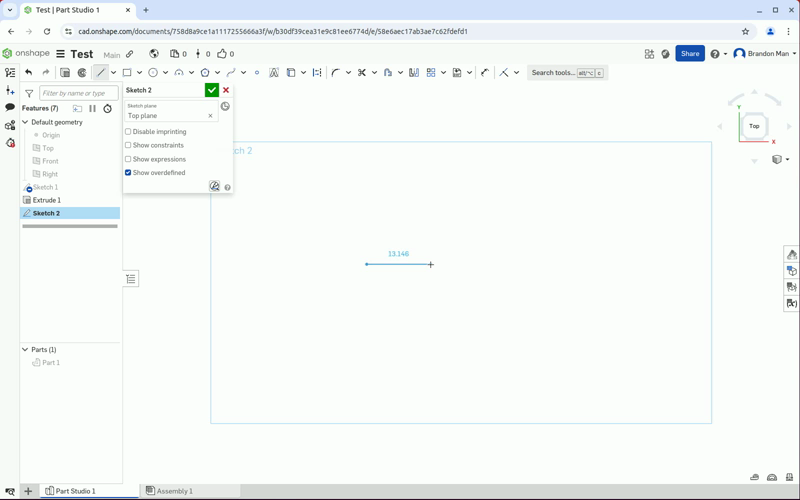
key_down(shift)
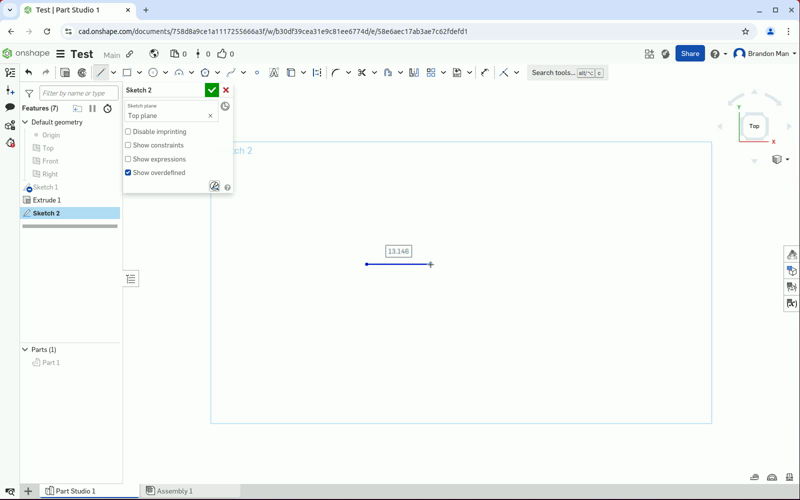
mouse_move(460, 264)
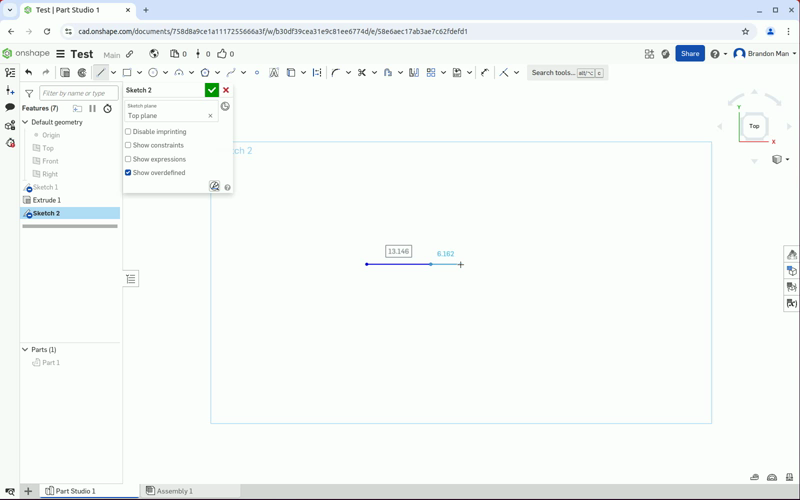
mouse_move(430, 219)
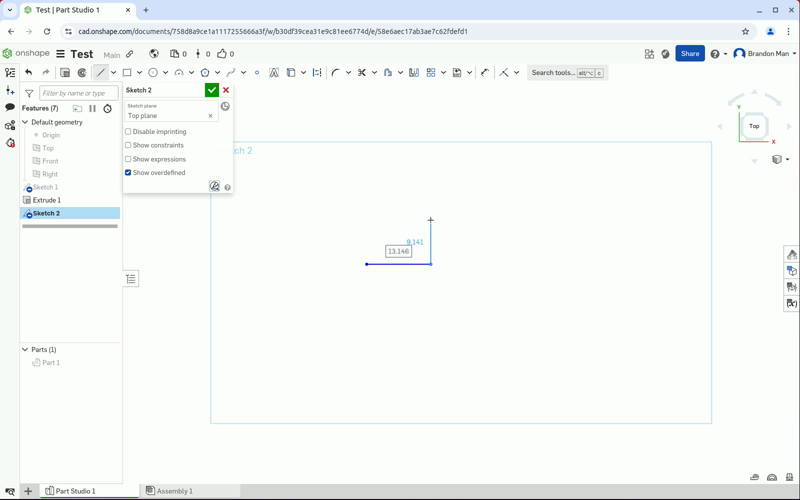
click(430, 219)
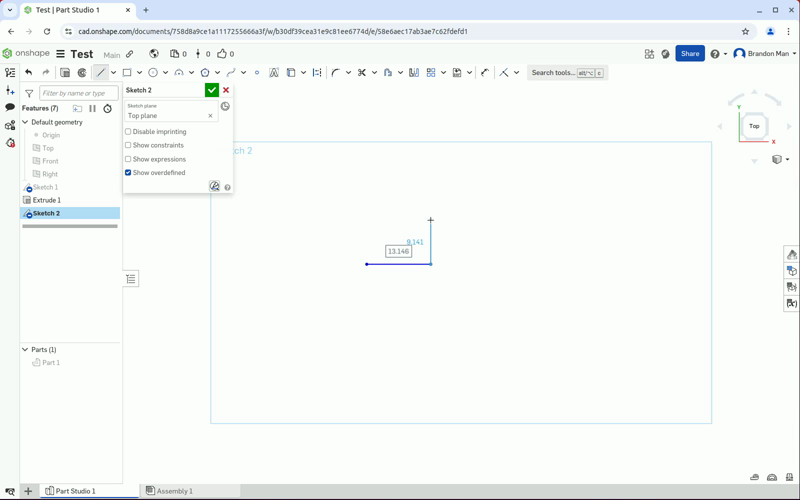
key_up(shift)
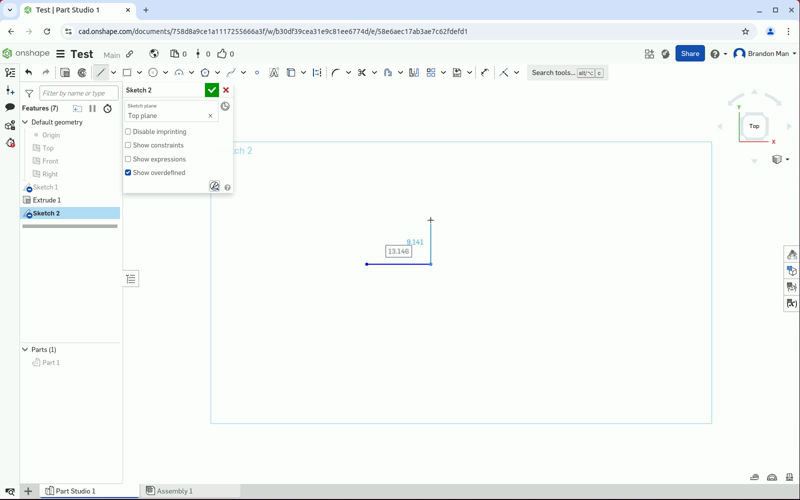
key_down(shift)
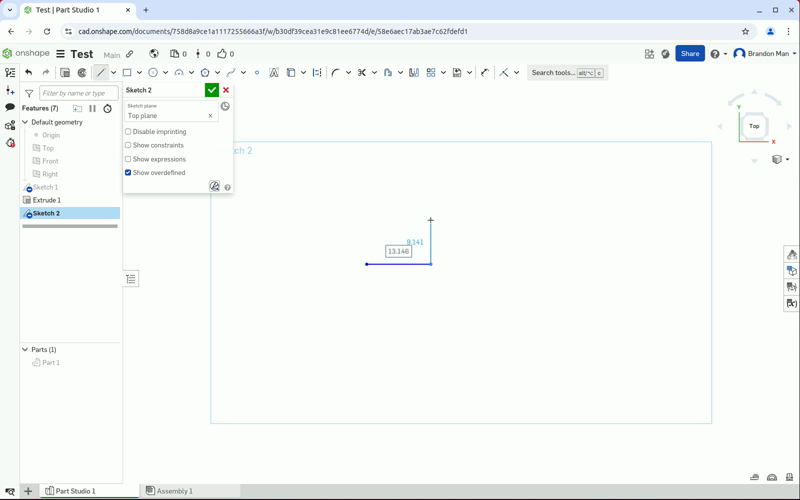
mouse_move(366, 219)
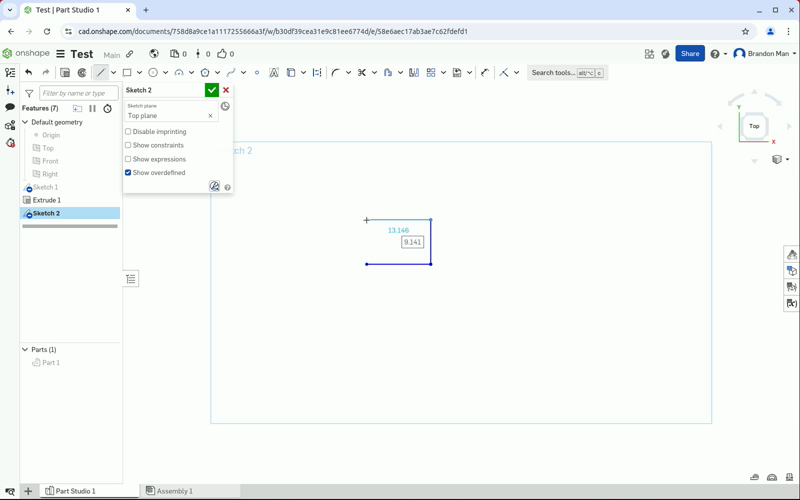
click(366, 219)
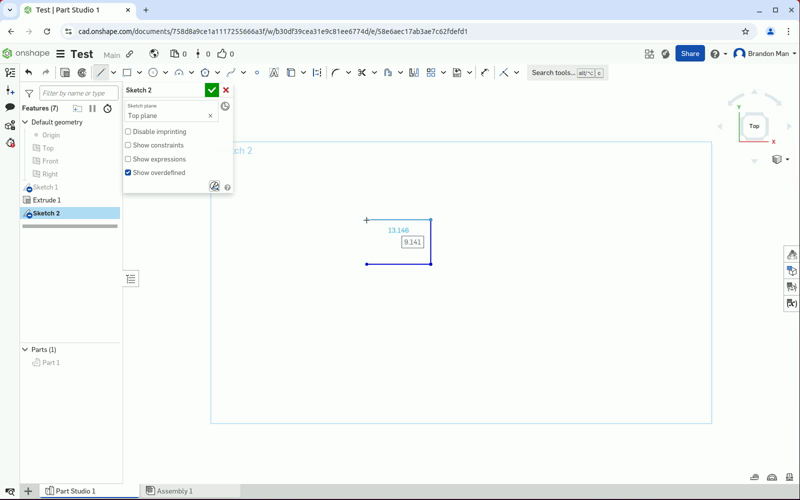
key_up(shift)
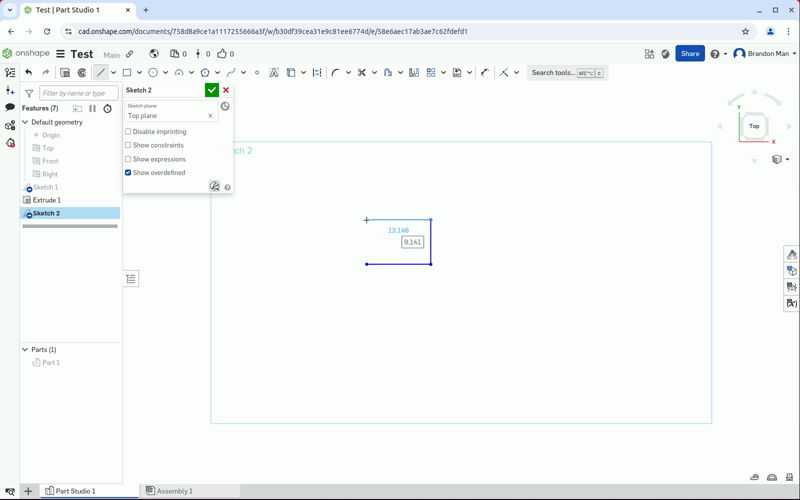
mouse_move(396, 219)
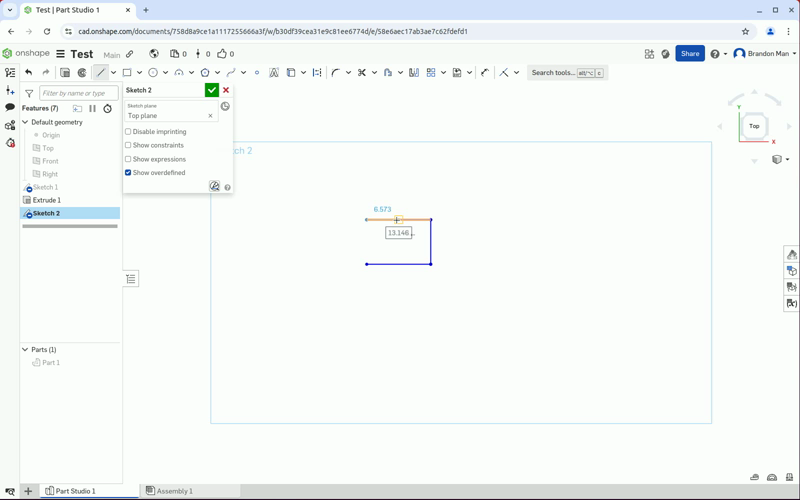
key_down(shift)
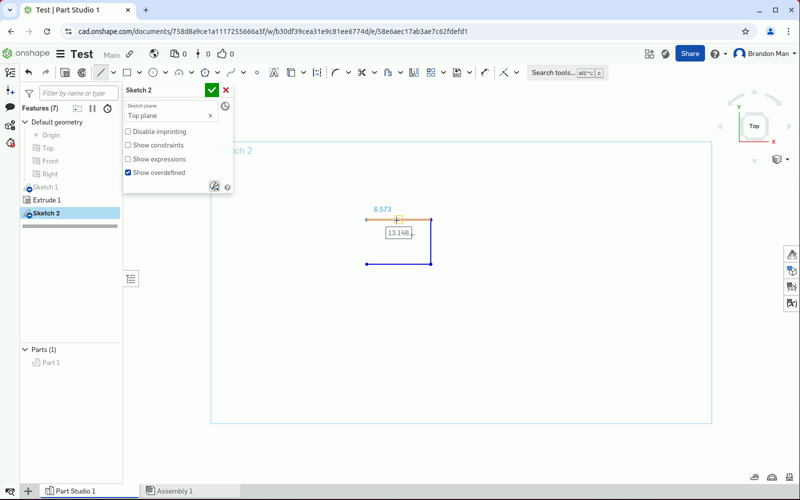
mouse_move(366, 264)
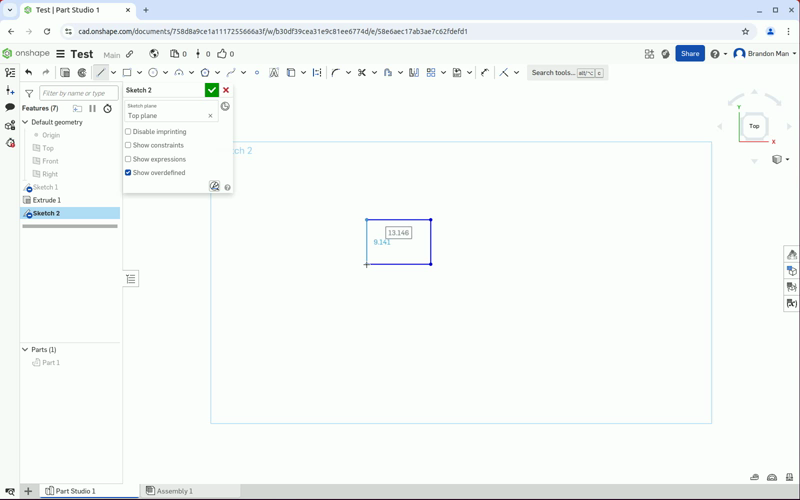
key_up(shift)
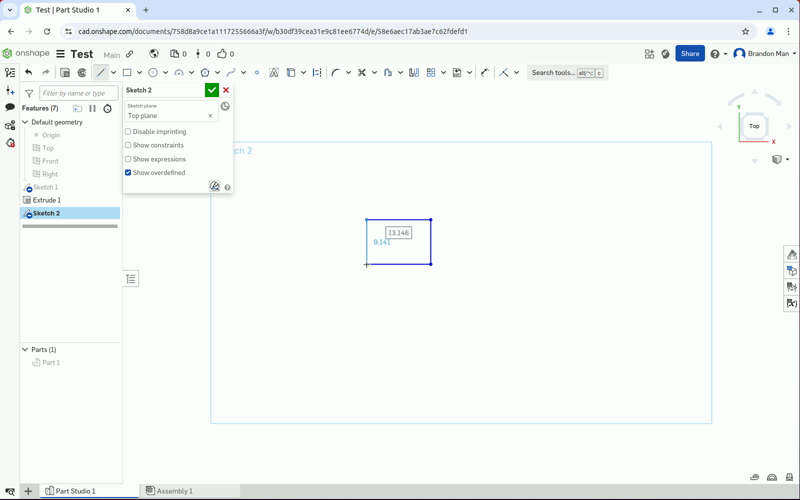
click(366, 264)
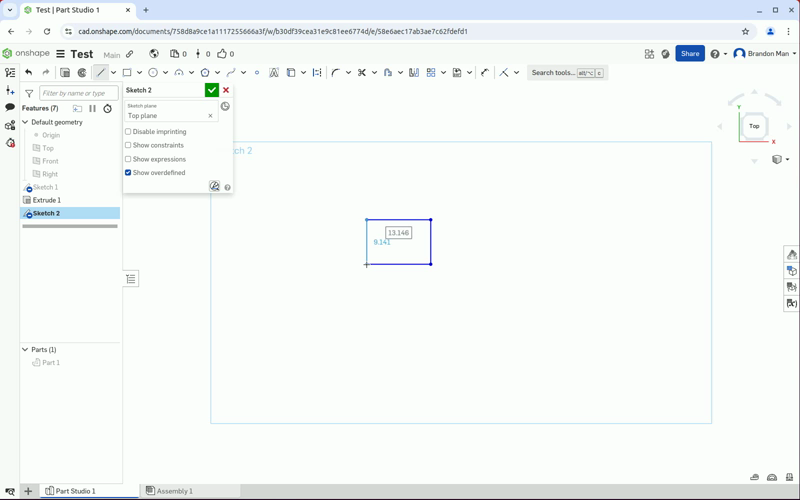
key(esc)
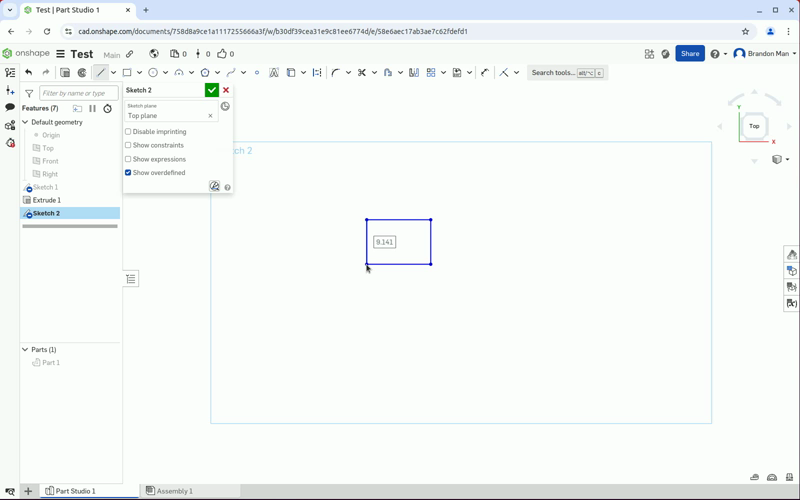
mouse_move(379, 254)
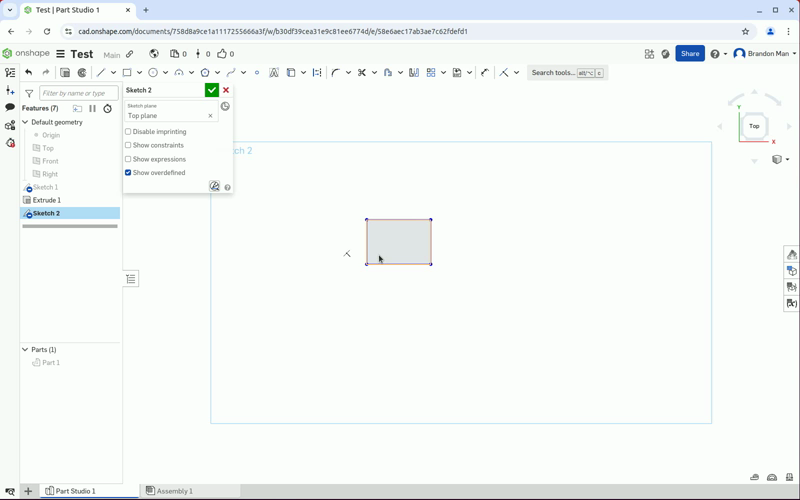
click(379, 254)
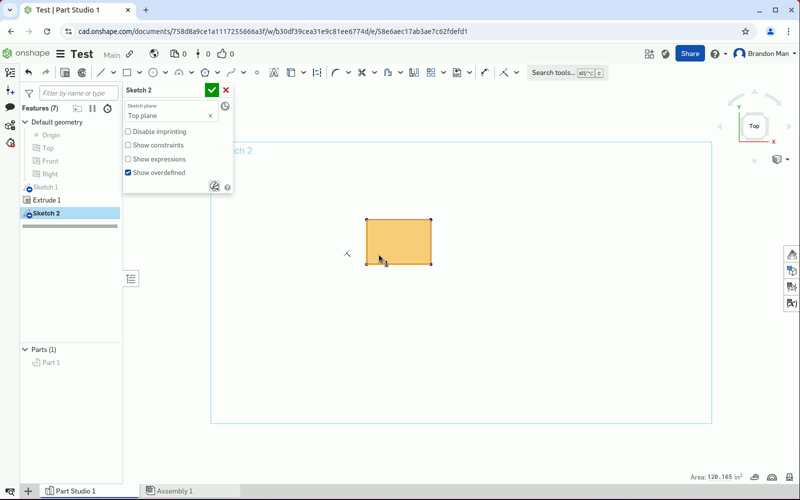
mouse_move(73, 352)
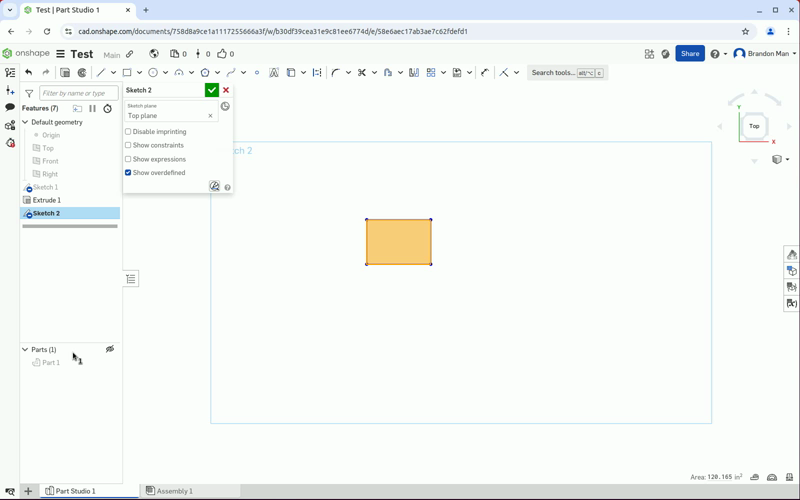
key(shift+y)
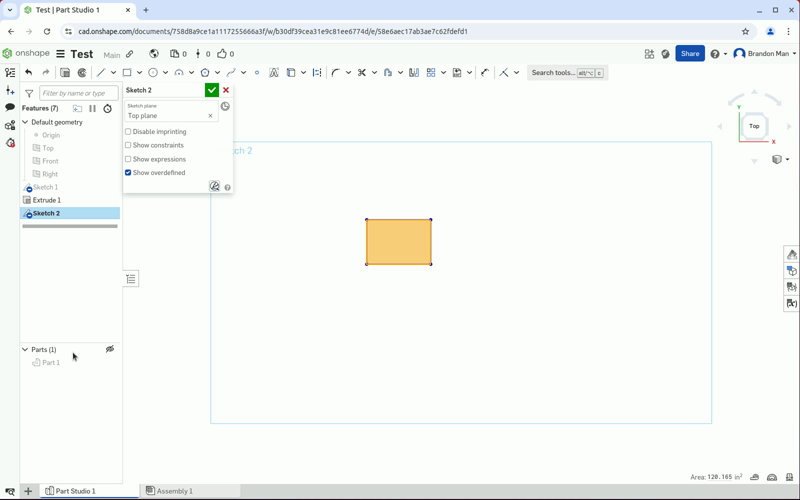
key(shift+e)
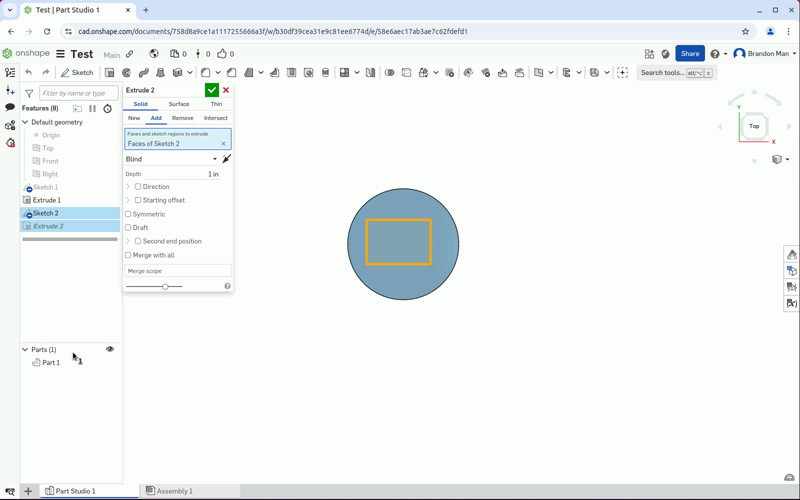
mouse_move(143, 106)
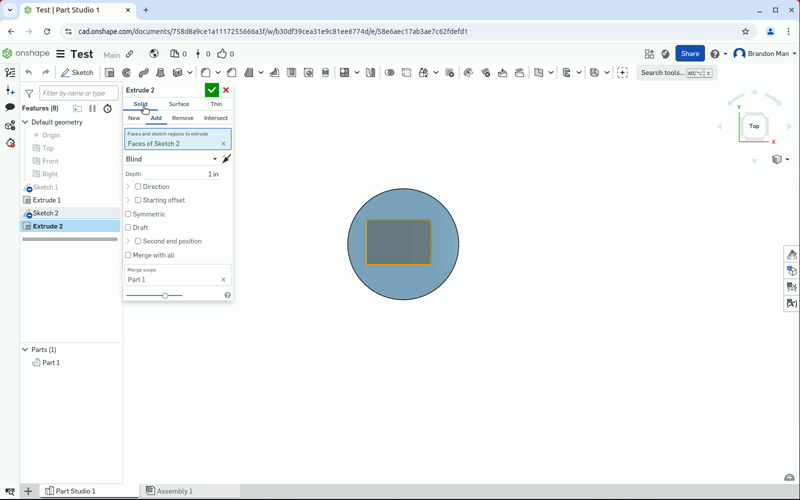
click(143, 106)
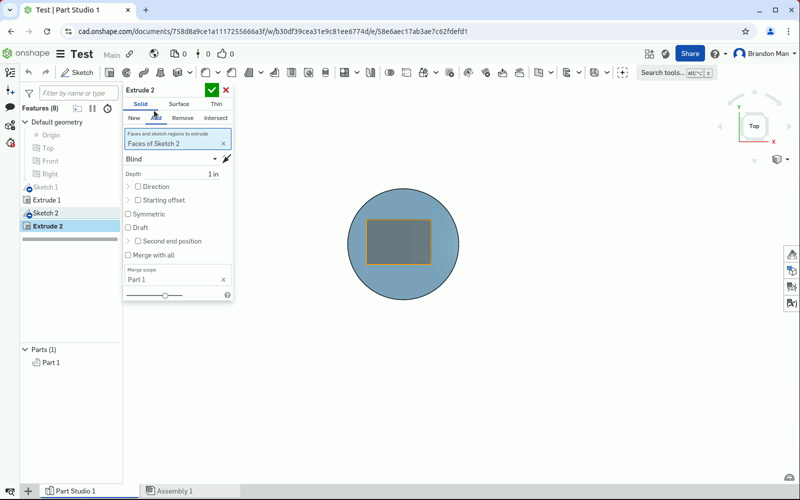
mouse_move(186, 120)
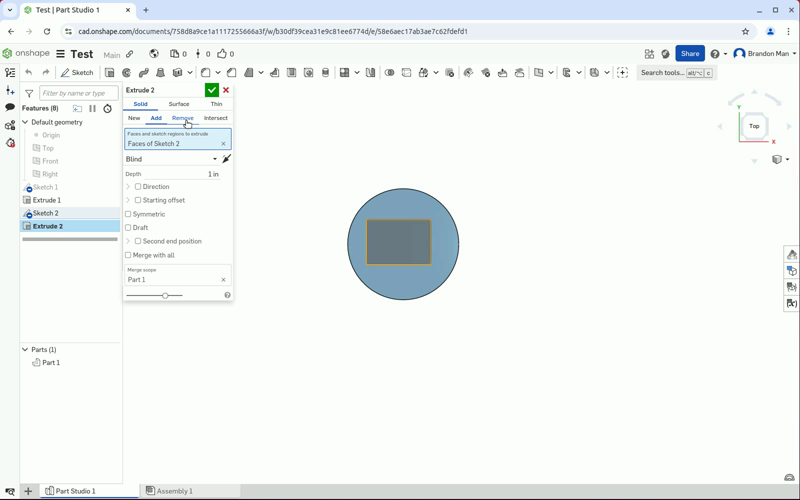
click(186, 120)
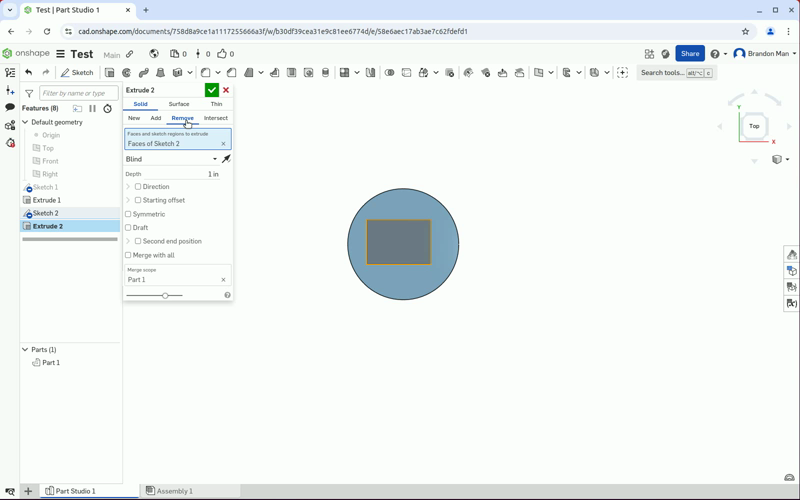
key(tab, 4)
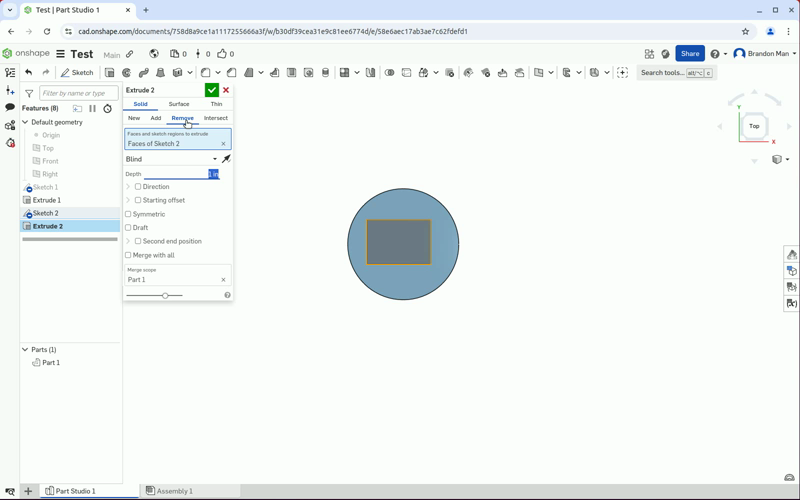
text(13.721)
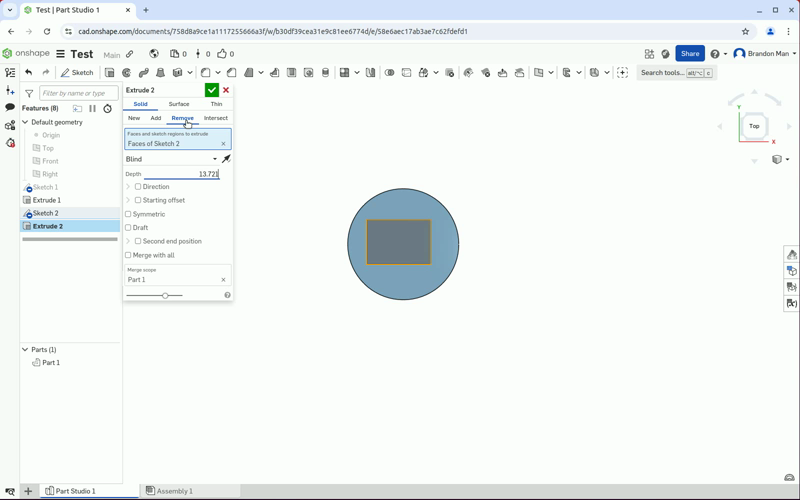
key(tab, 6)
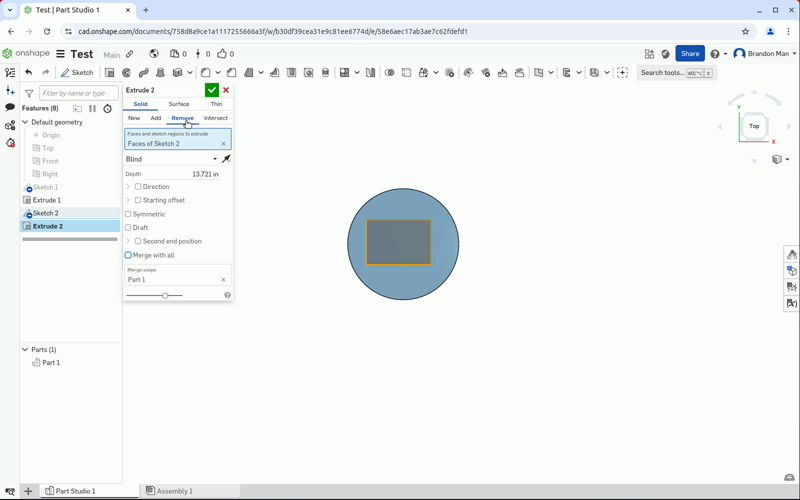
key(space)
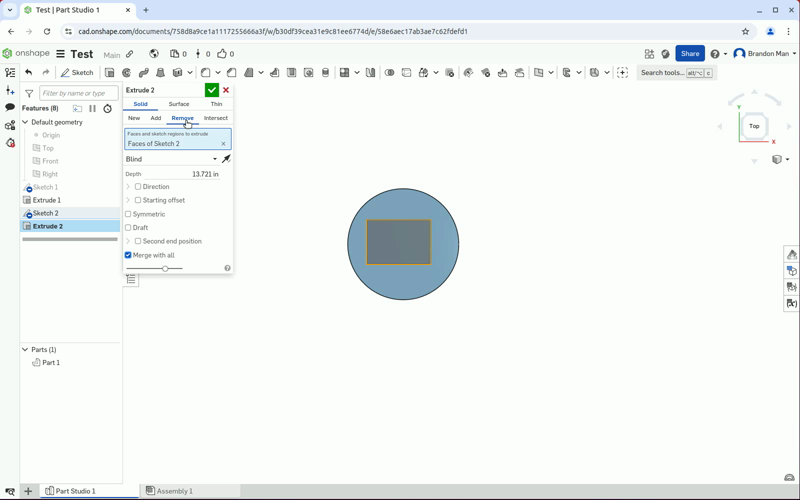
key(enter)
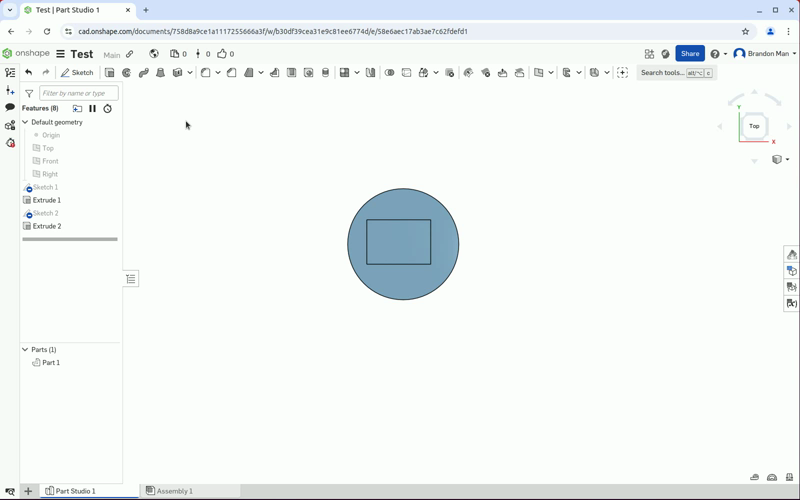
key(shift+h)
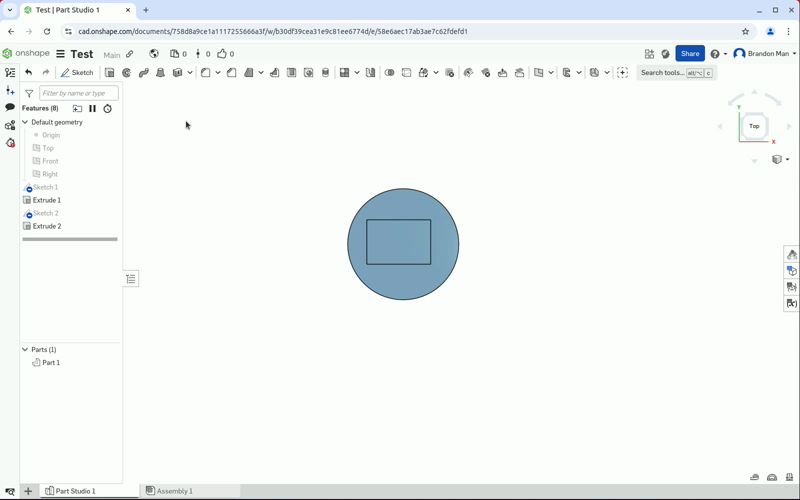
key(shift+h)
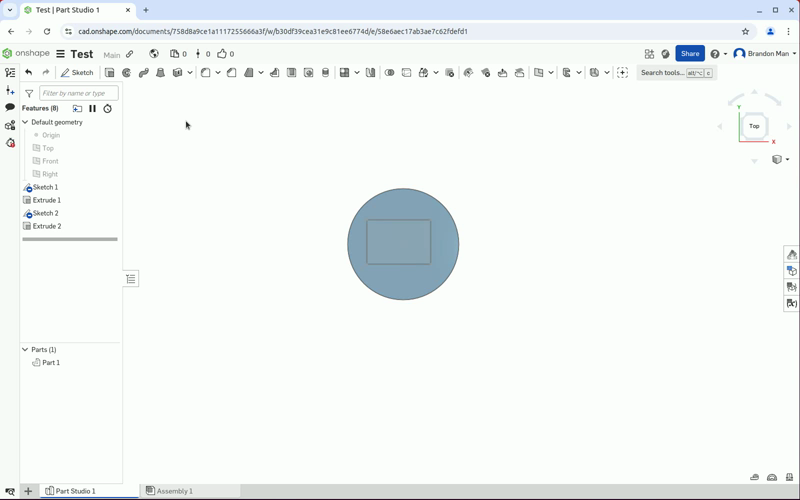
key(shift+7)
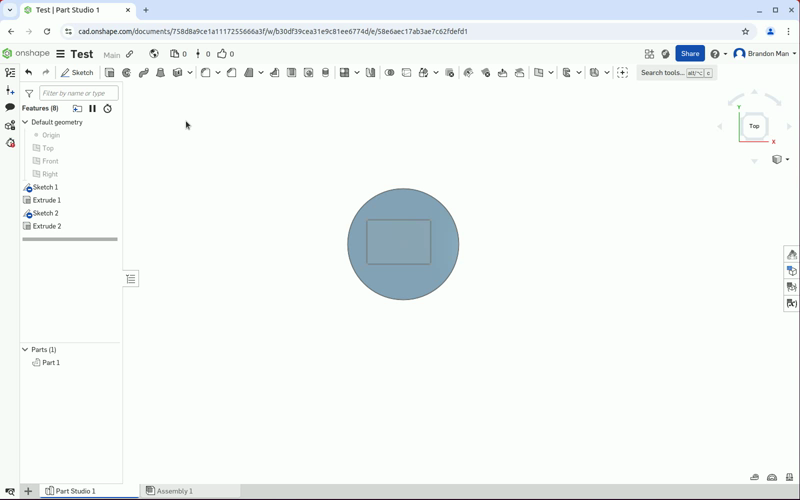
key(up, 3)
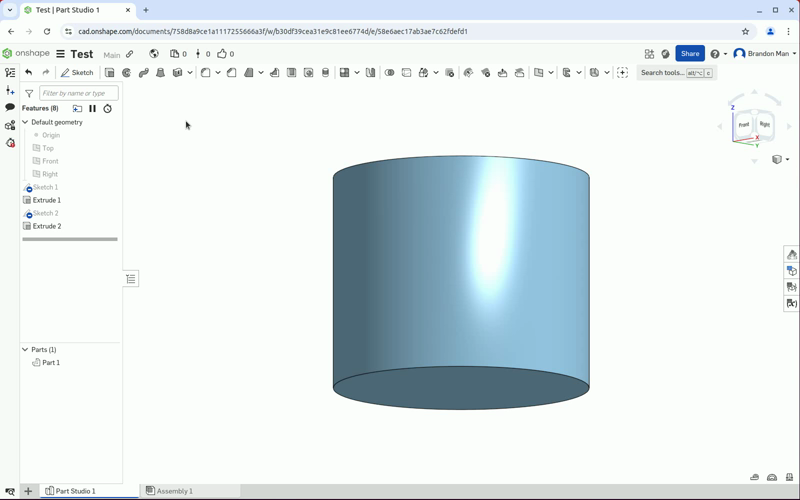
key(left, 3)
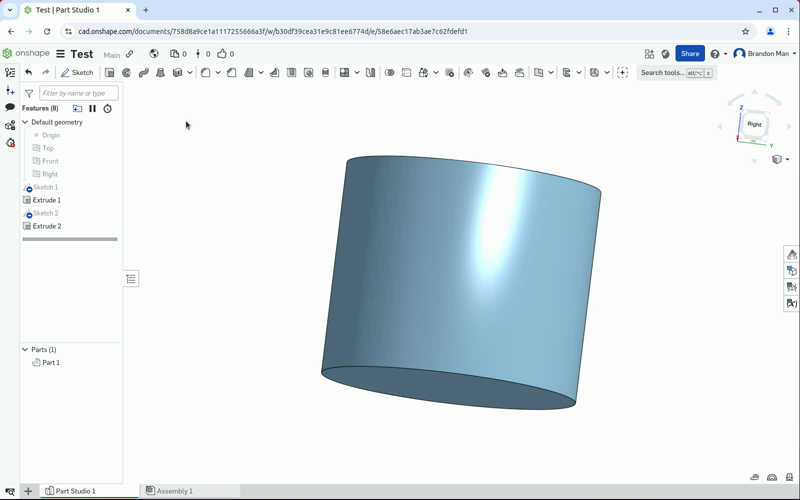
key(right, 3)
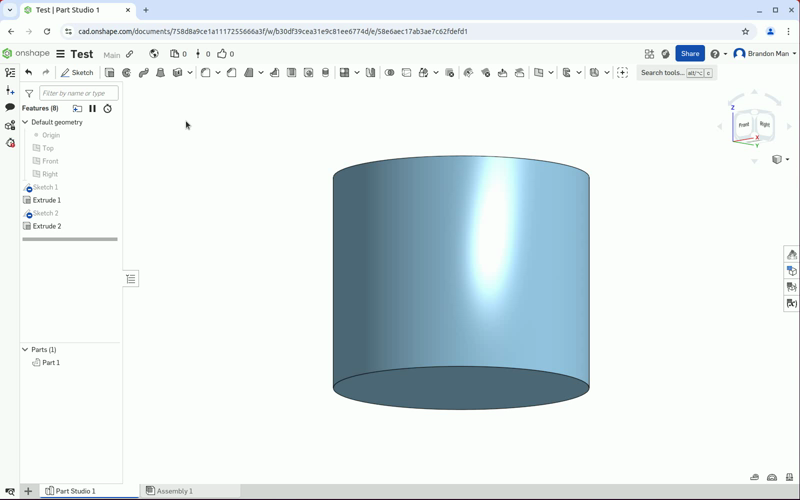
key(down, 3)
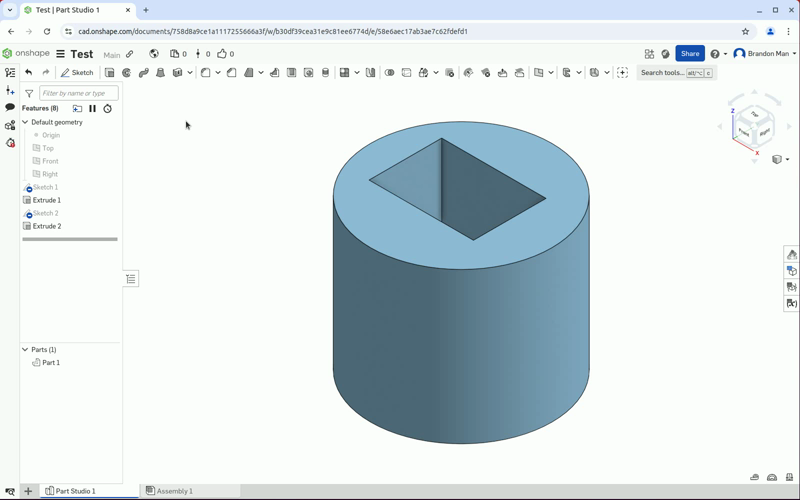
mouse_move(73, 189)
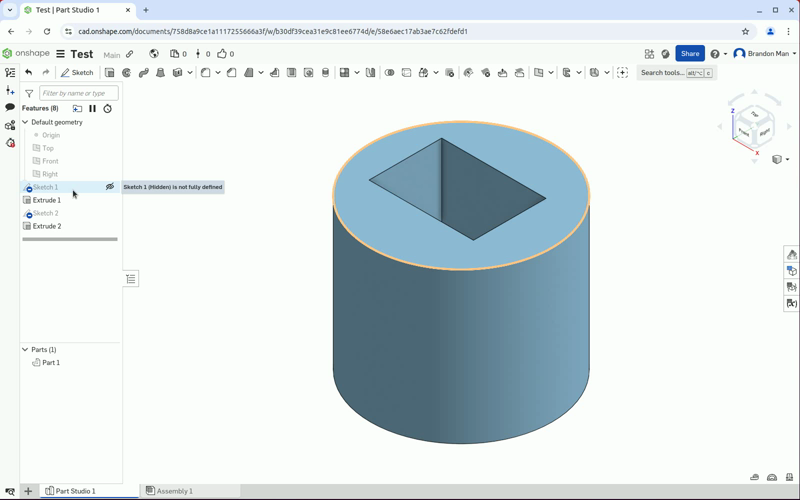
click(73, 189)